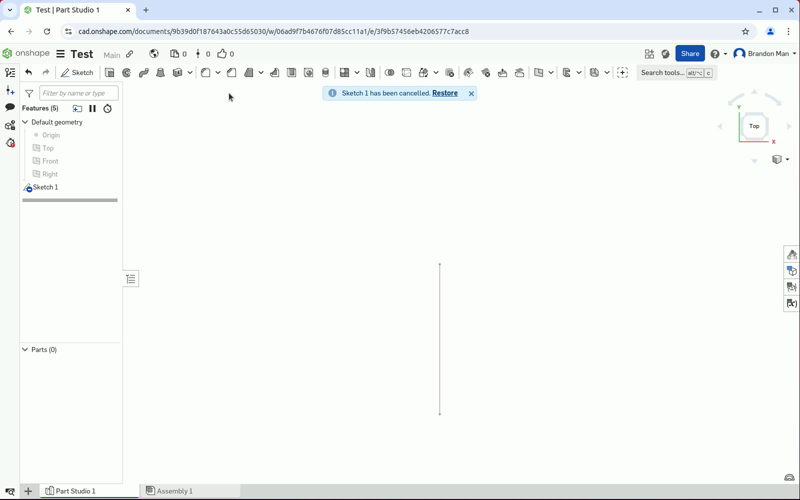
key(shift+h)
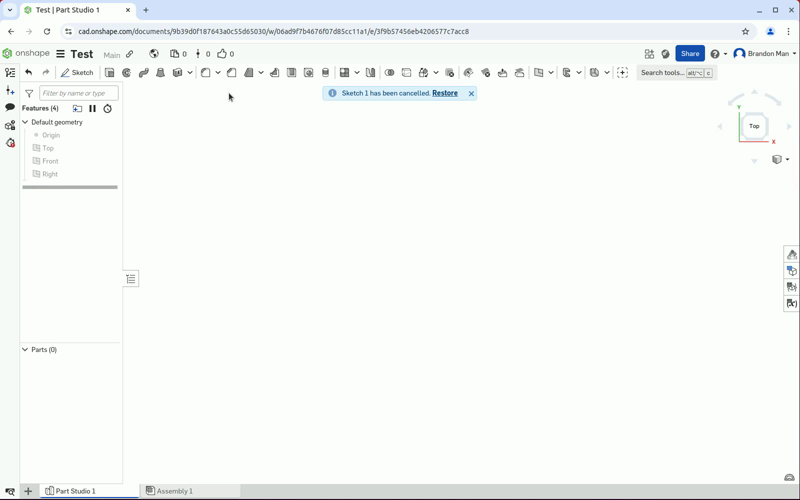
key(shift+s)
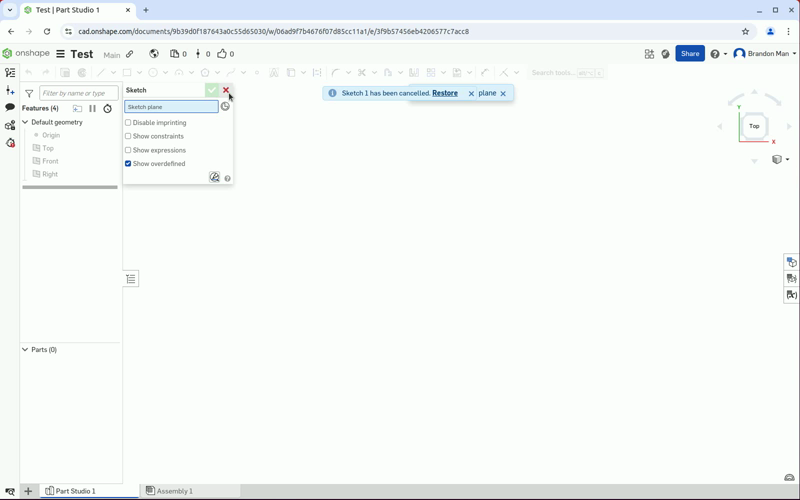
mouse_move(73, 150)
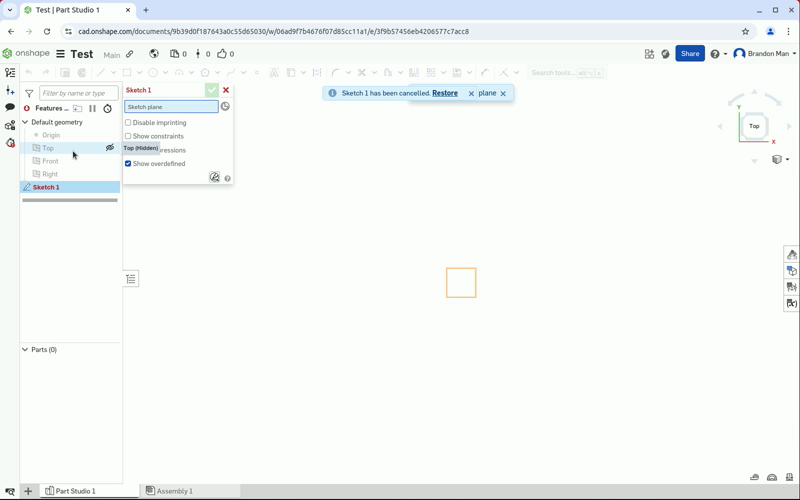
click(73, 150)
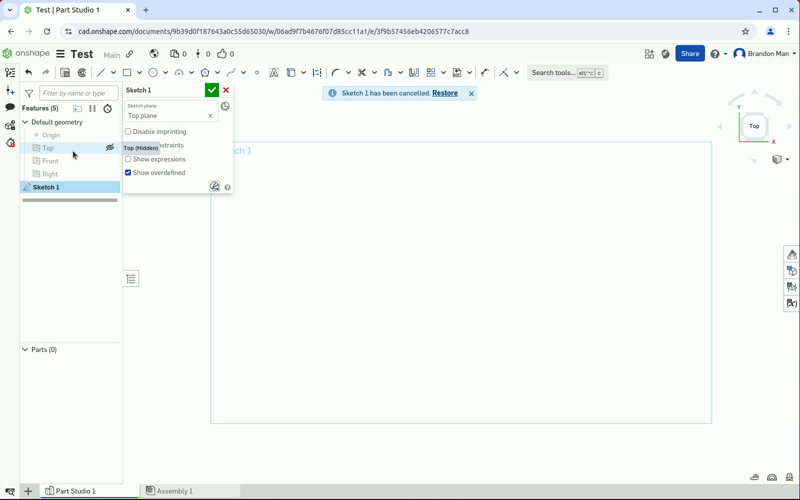
mouse_move(73, 352)
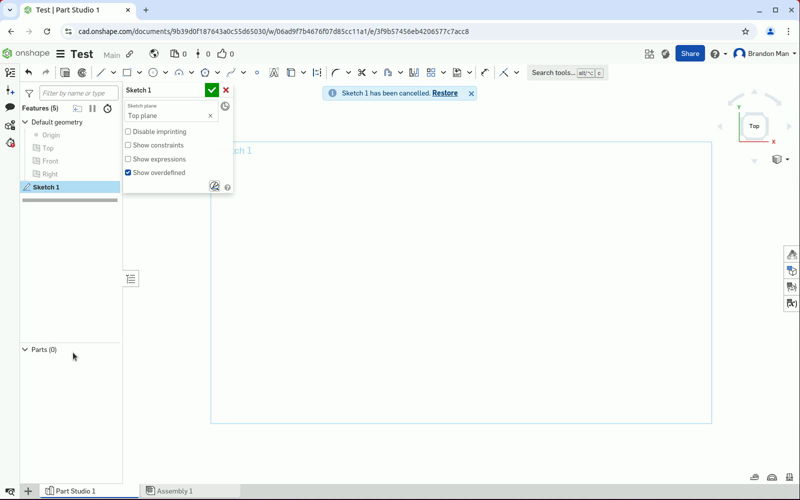
key(y)
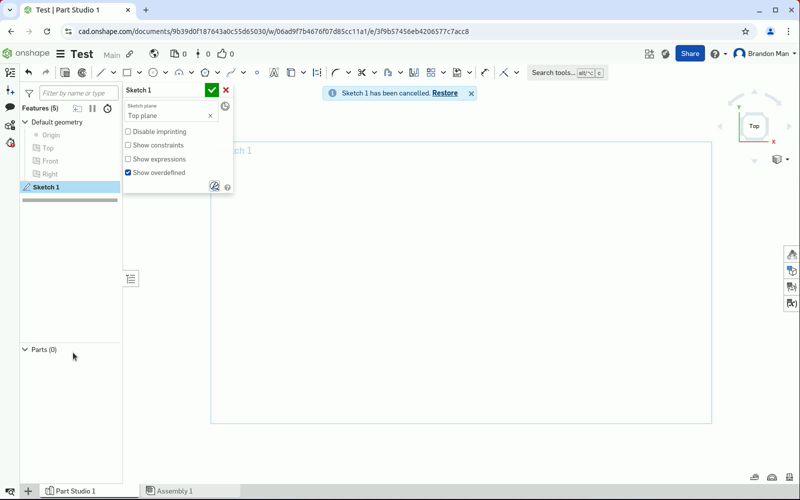
key(c)
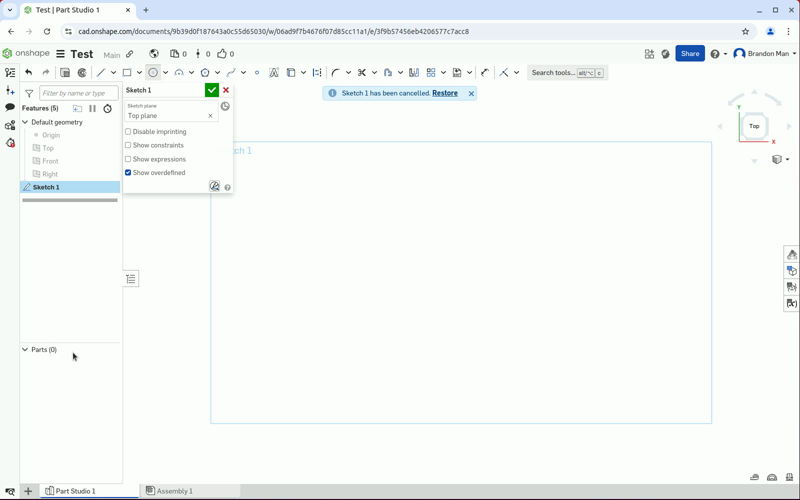
key_down(shift)
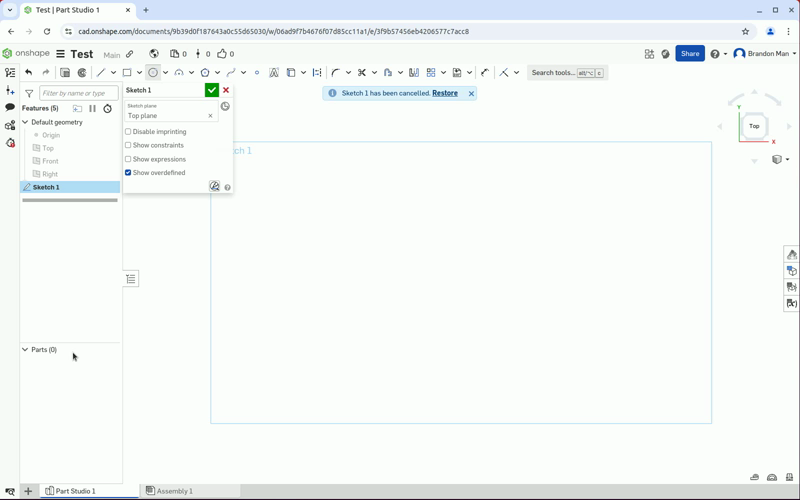
mouse_move(461, 282)
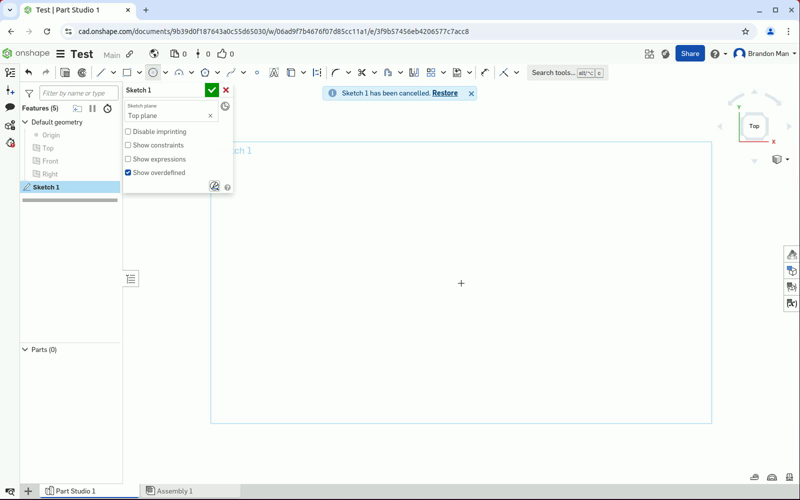
click(461, 282)
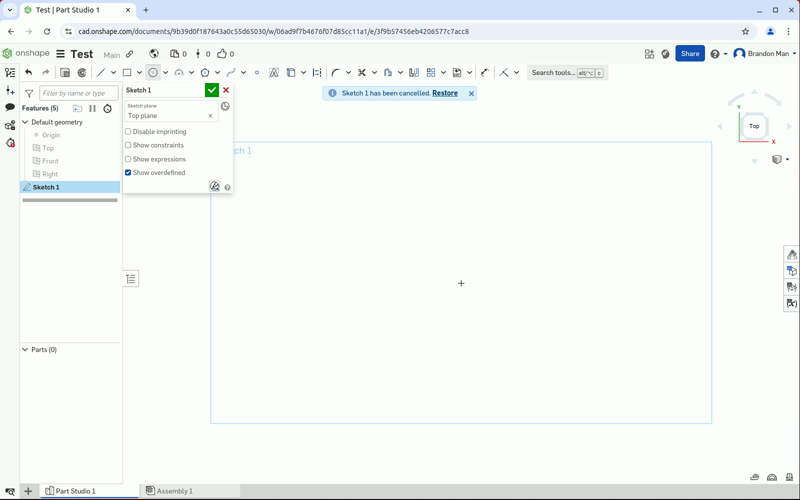
key_up(shift)
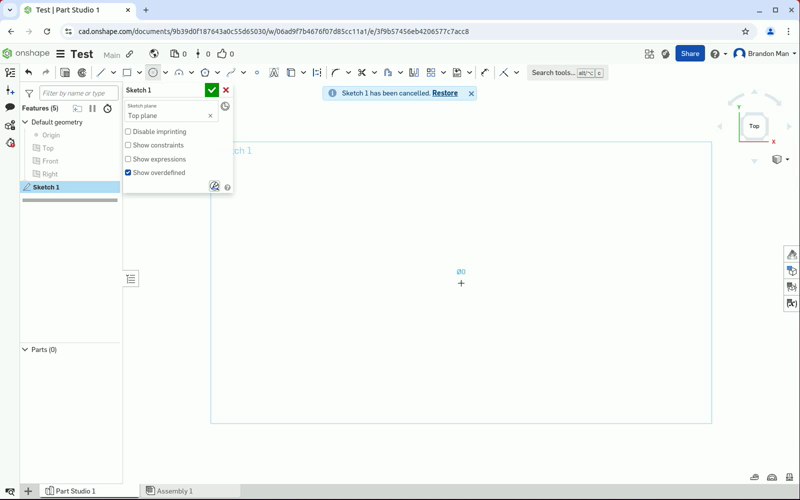
mouse_move(540, 282)
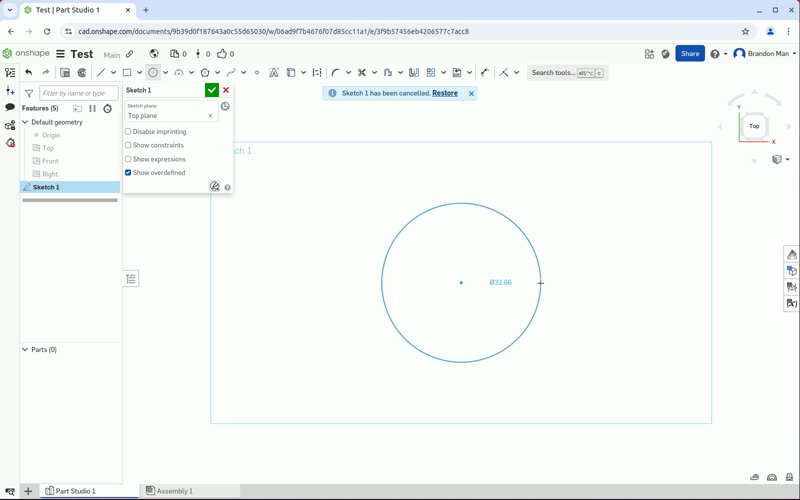
click(540, 282)
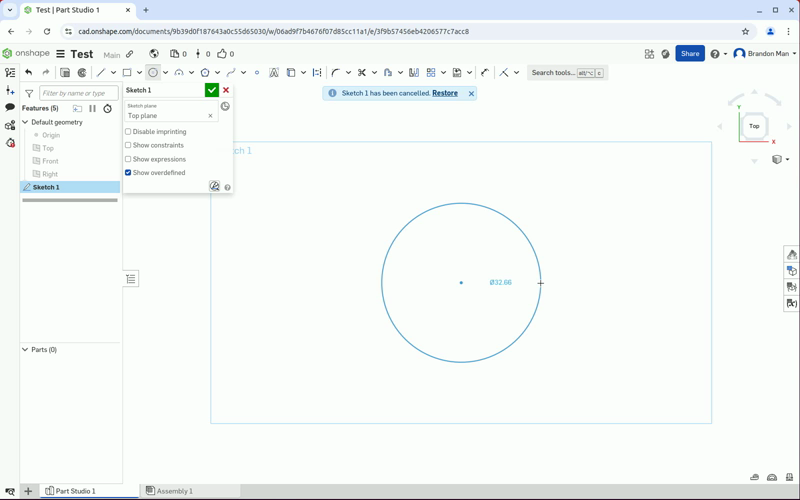
key(esc)
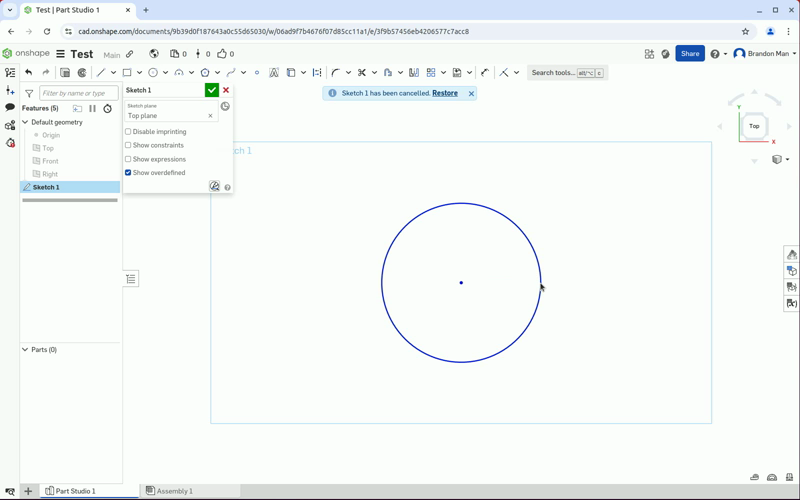
key(c)
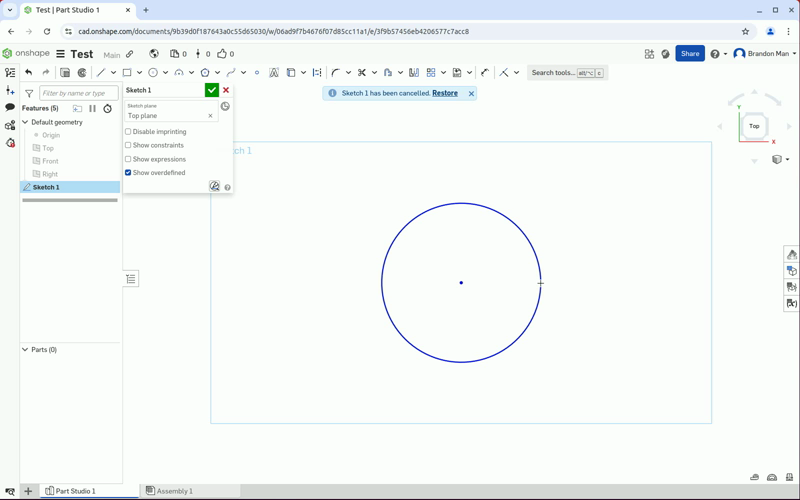
key_down(shift)
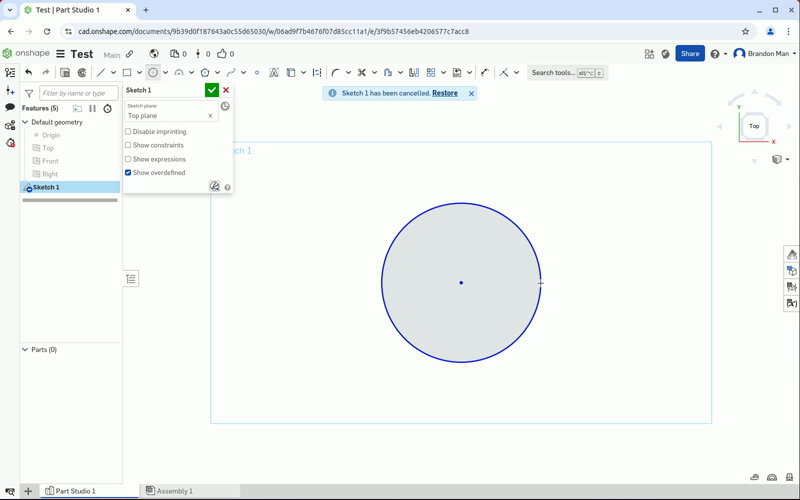
mouse_move(461, 282)
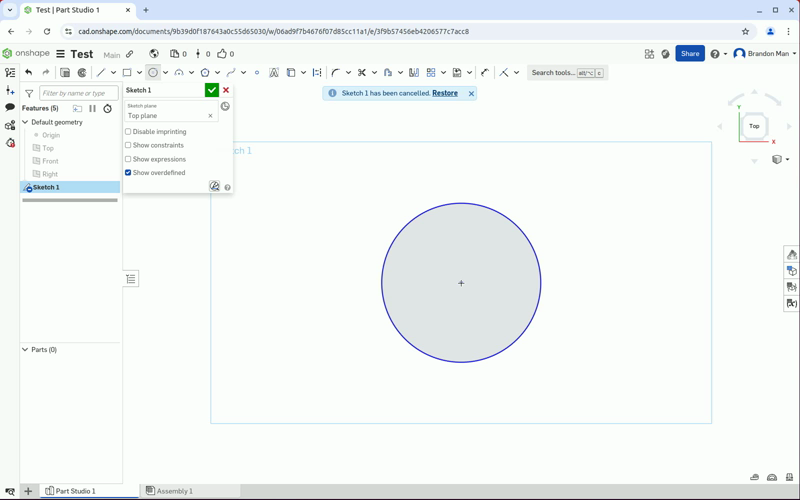
click(461, 282)
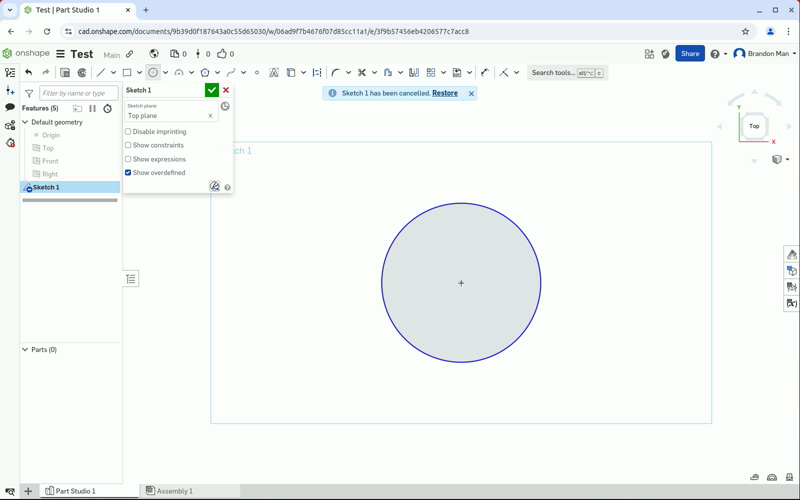
key_up(shift)
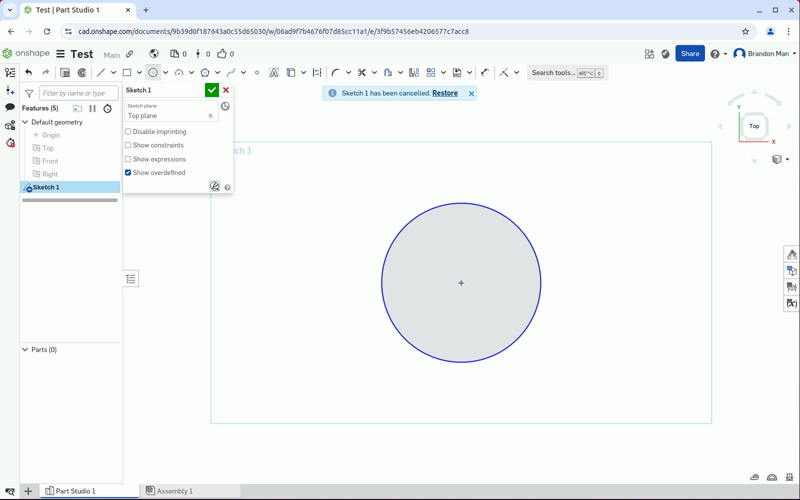
mouse_move(535, 282)
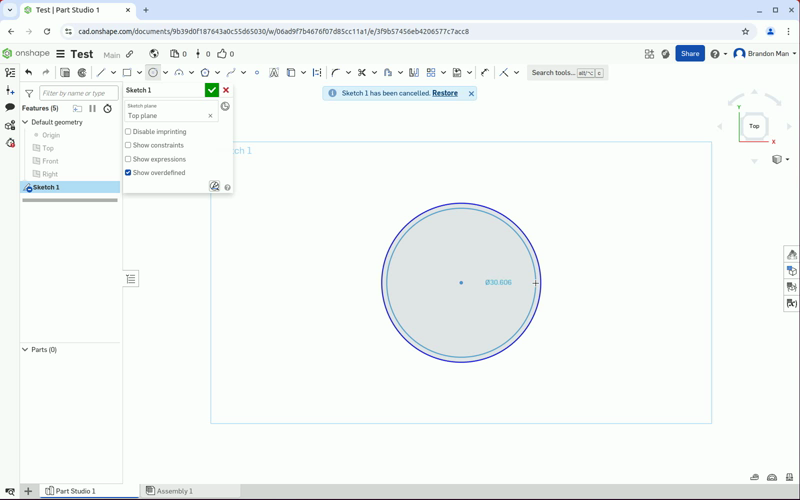
click(535, 282)
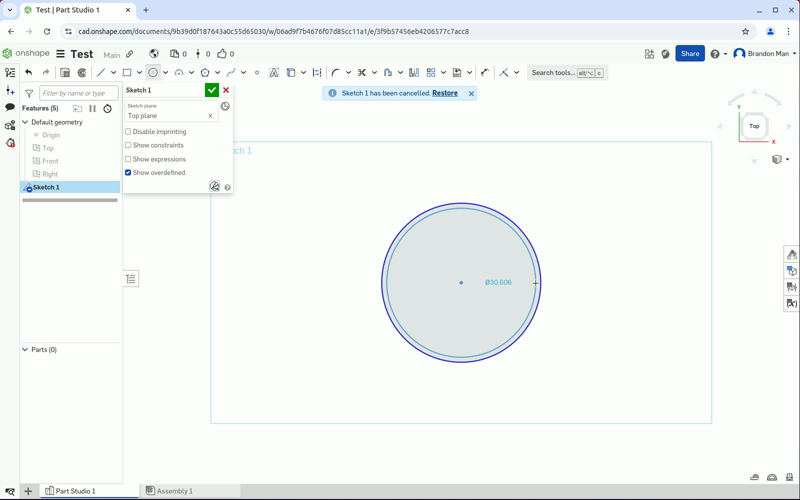
key(esc)
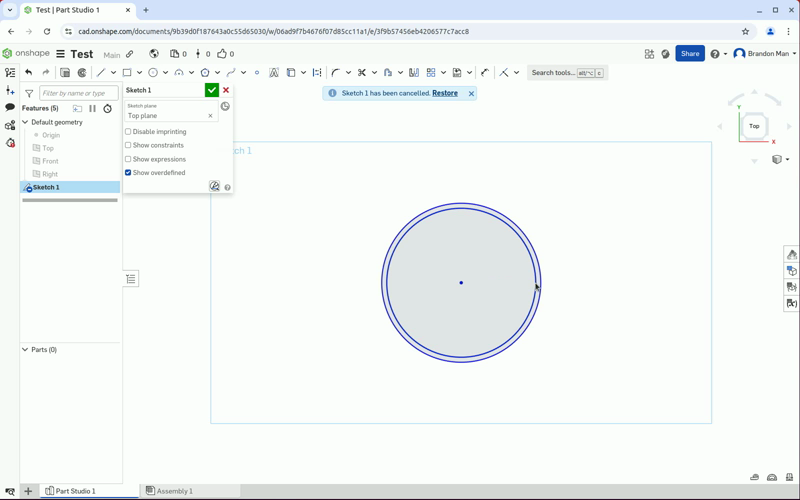
mouse_move(538, 288)
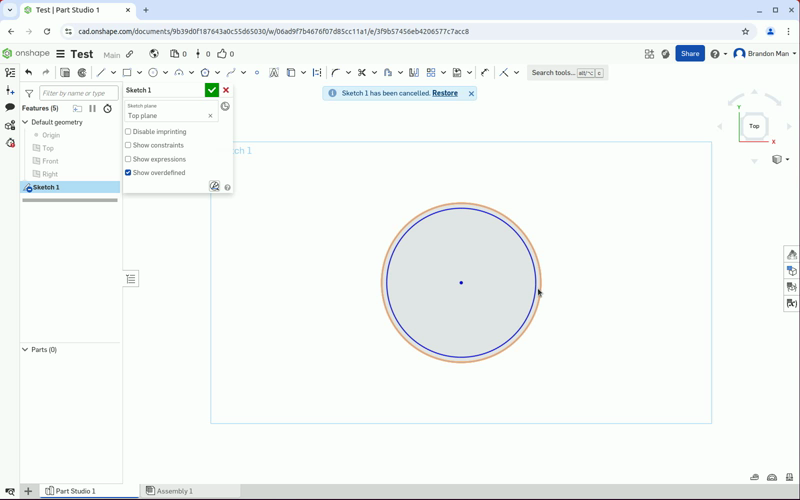
click(538, 288)
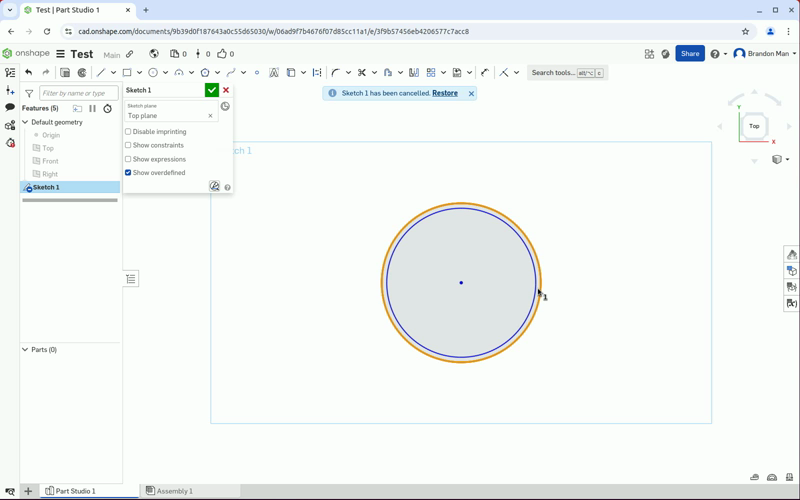
mouse_move(73, 352)
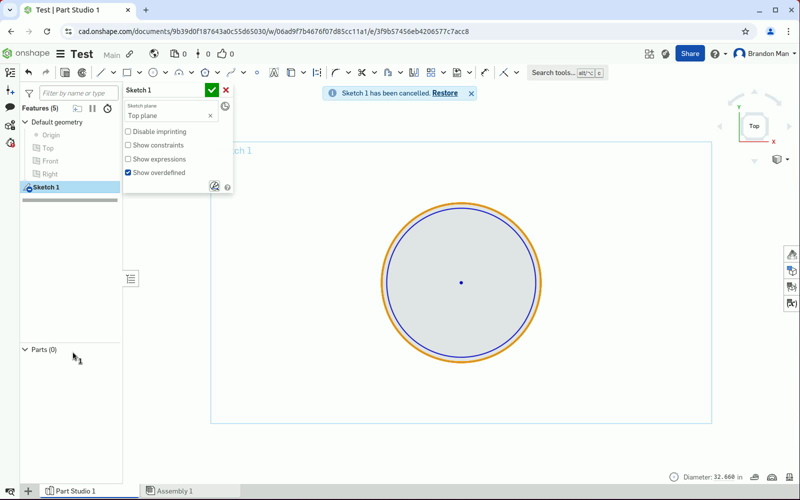
key(shift+y)
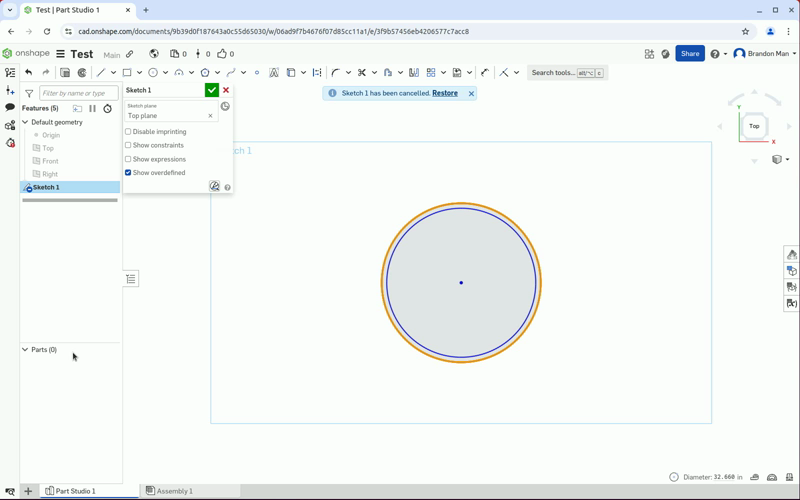
key(shift+e)
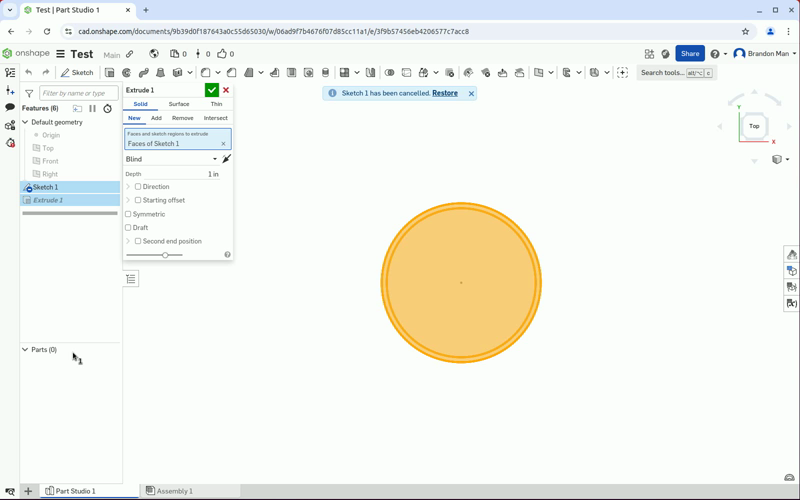
mouse_move(143, 106)
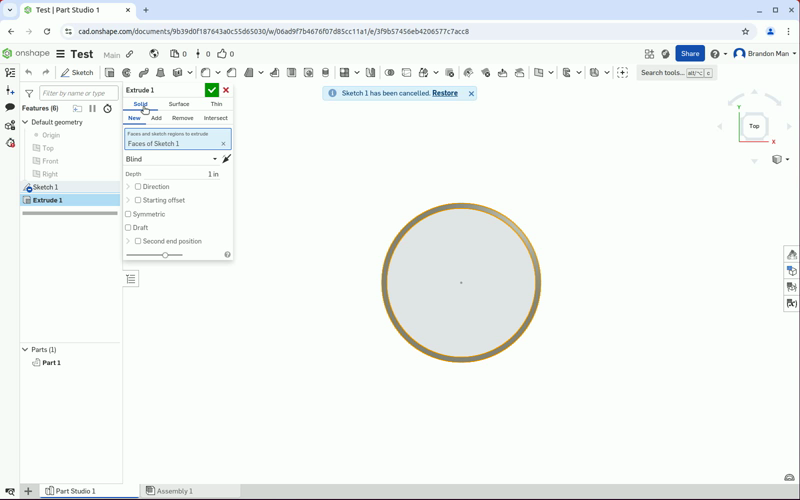
click(143, 106)
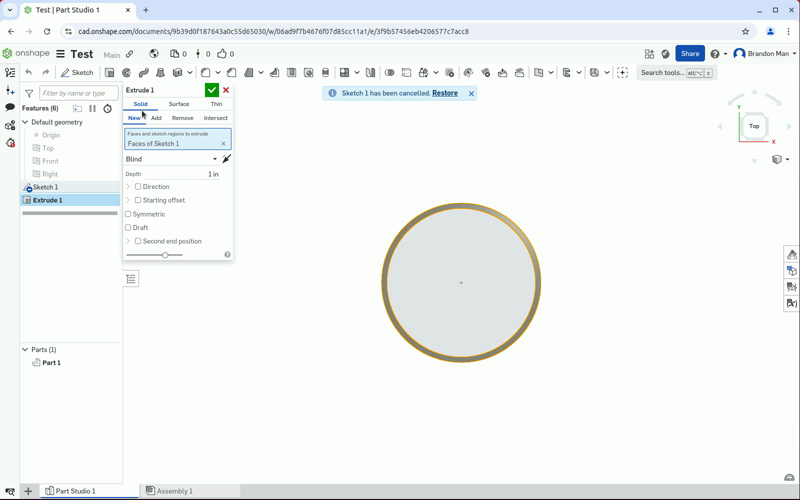
mouse_move(137, 120)
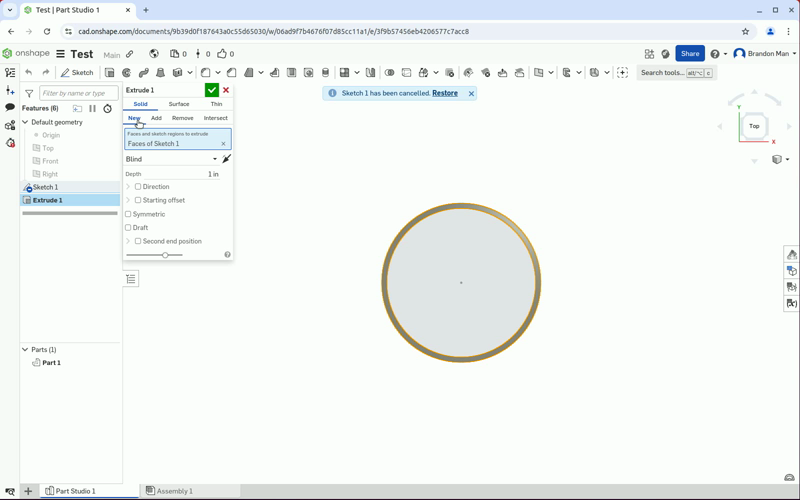
click(137, 120)
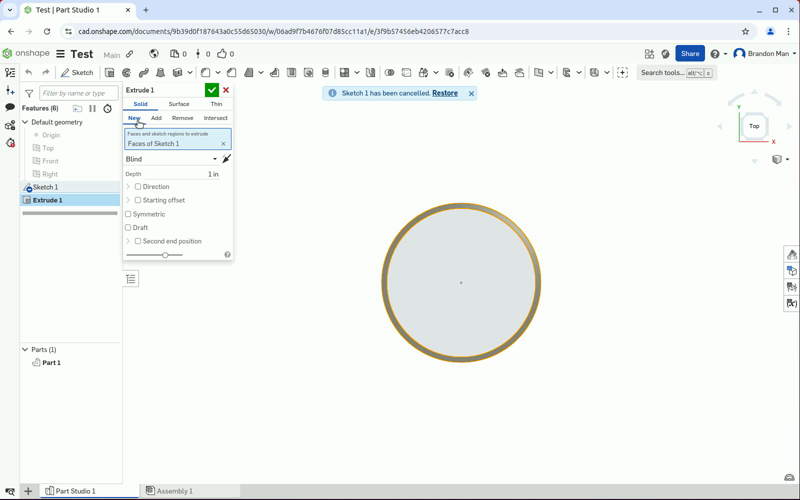
key(tab, 4)
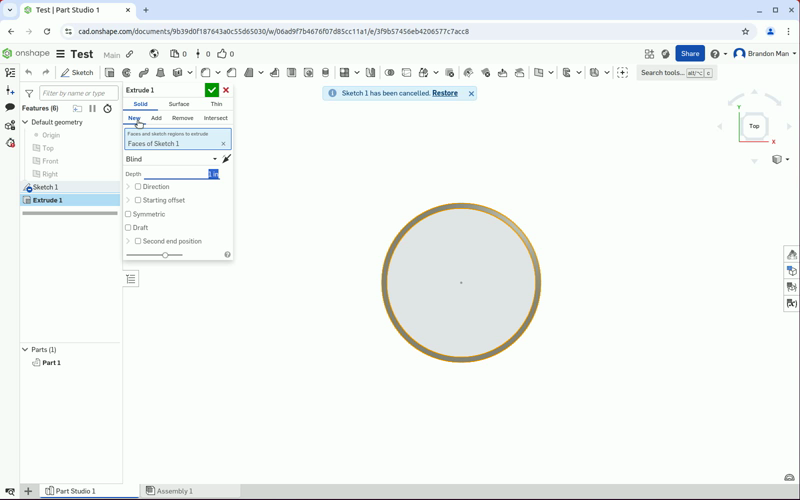
text(23.108)
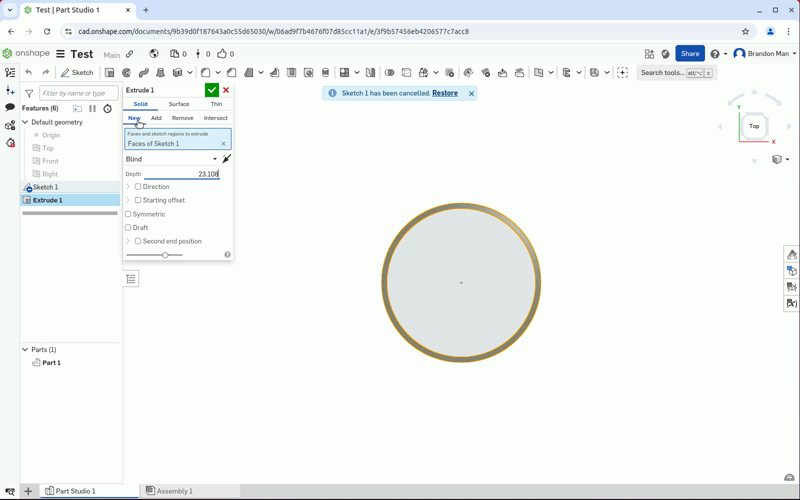
key(enter)
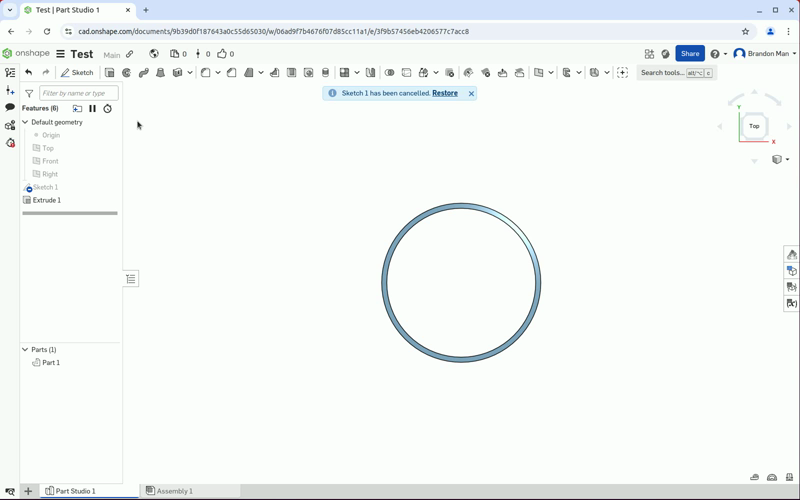
key(shift+h)
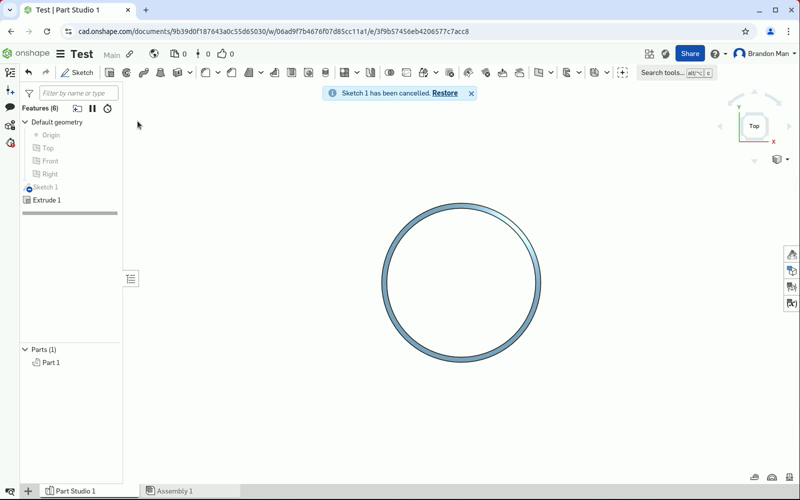
key(shift+h)
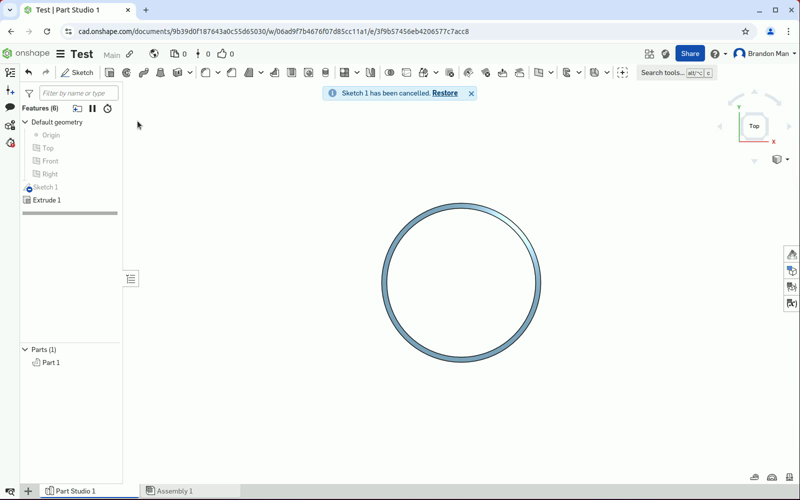
mouse_move(73, 189)
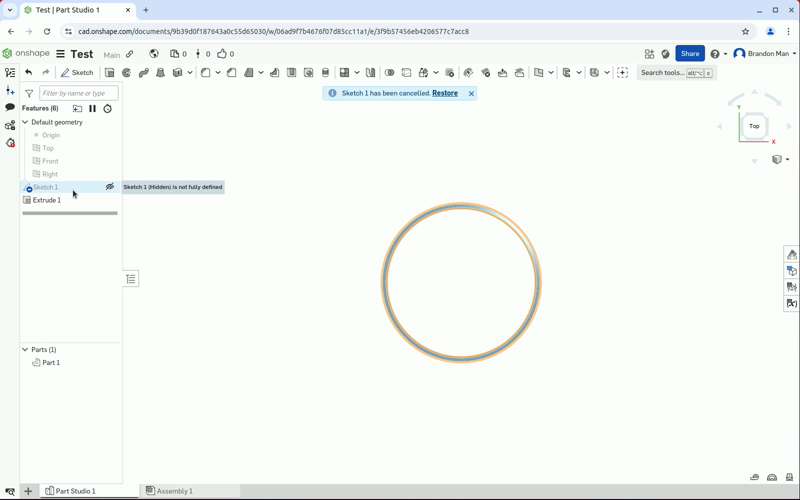
click(73, 189)
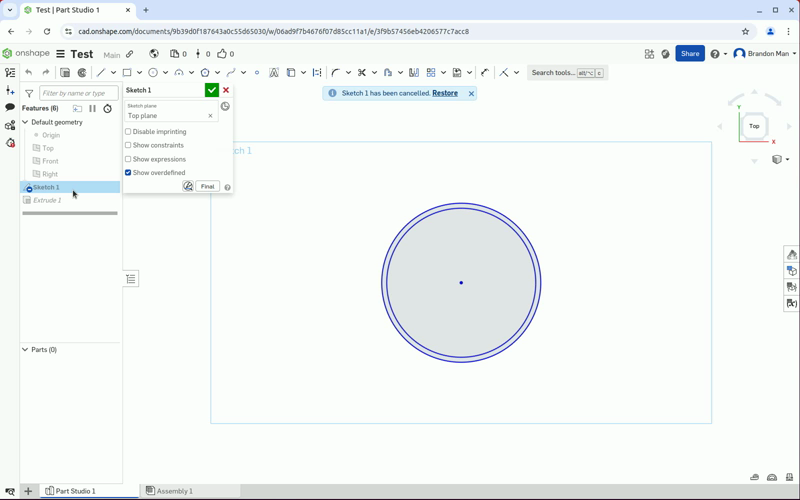
mouse_move(229, 92)
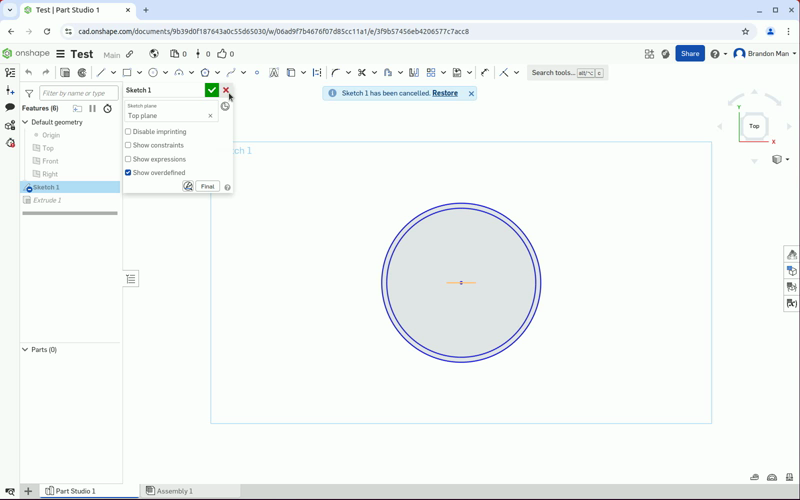
click(229, 92)
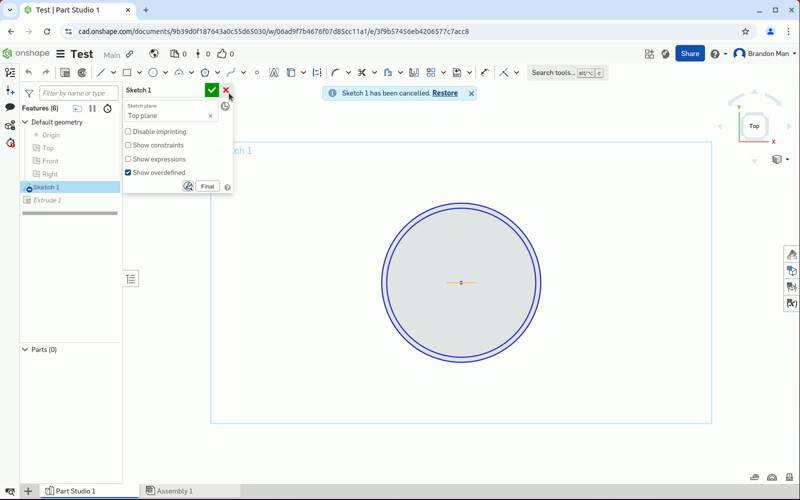
key(shift+s)
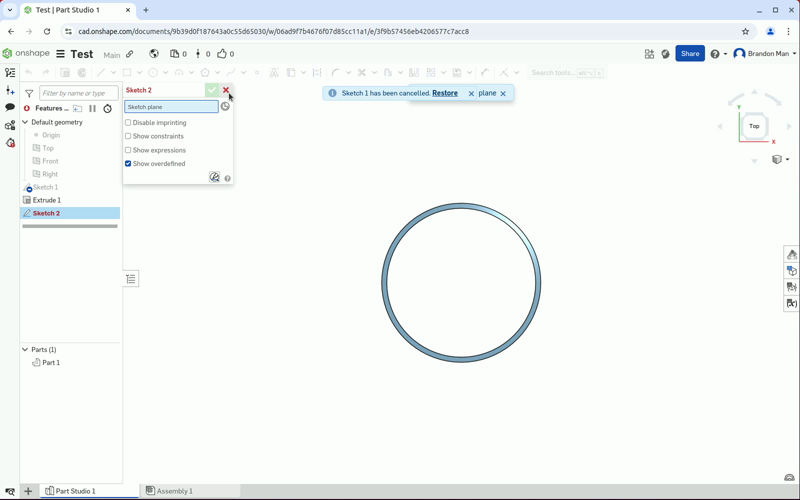
mouse_move(73, 150)
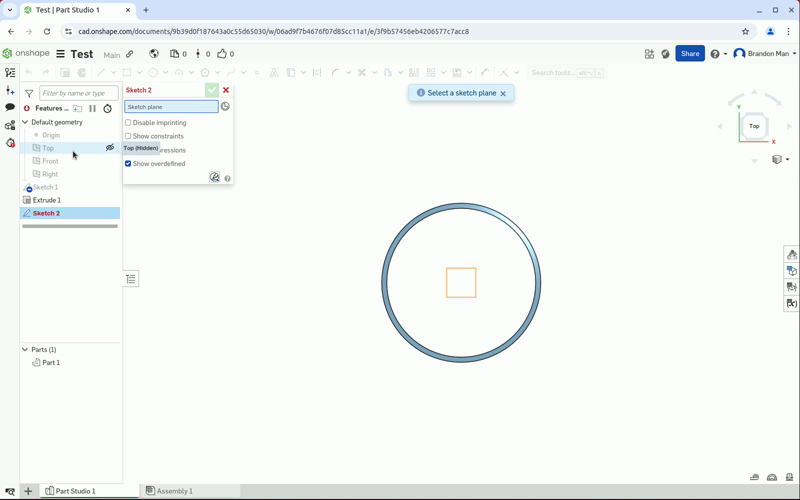
click(73, 150)
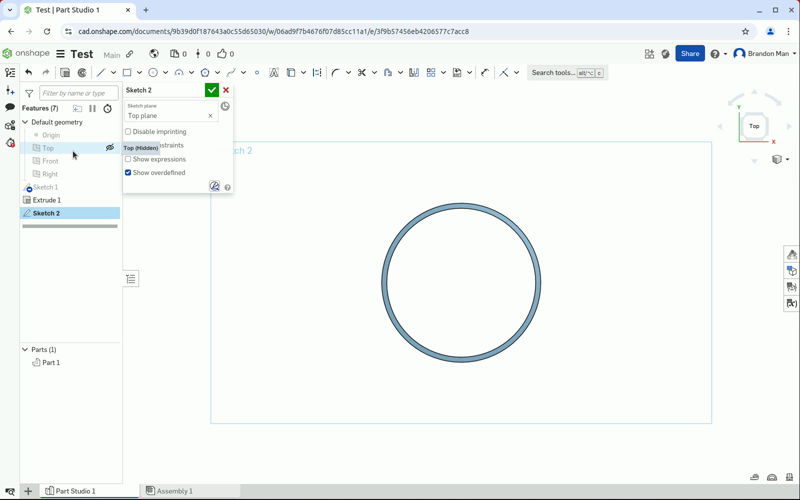
mouse_move(73, 352)
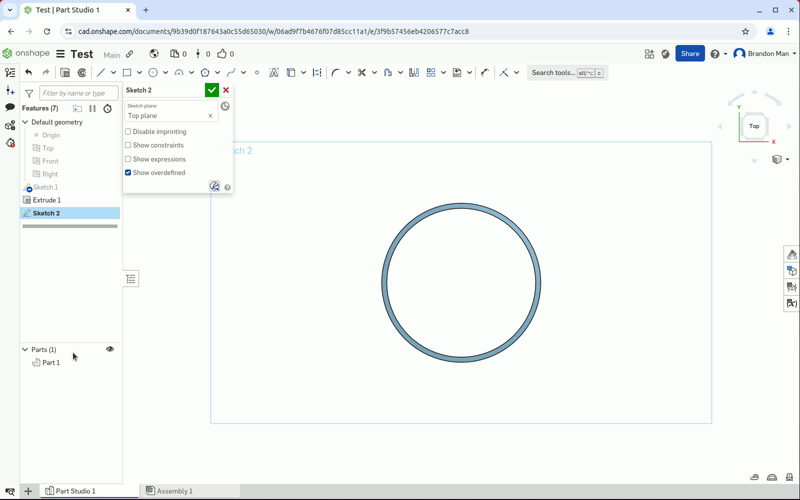
key(y)
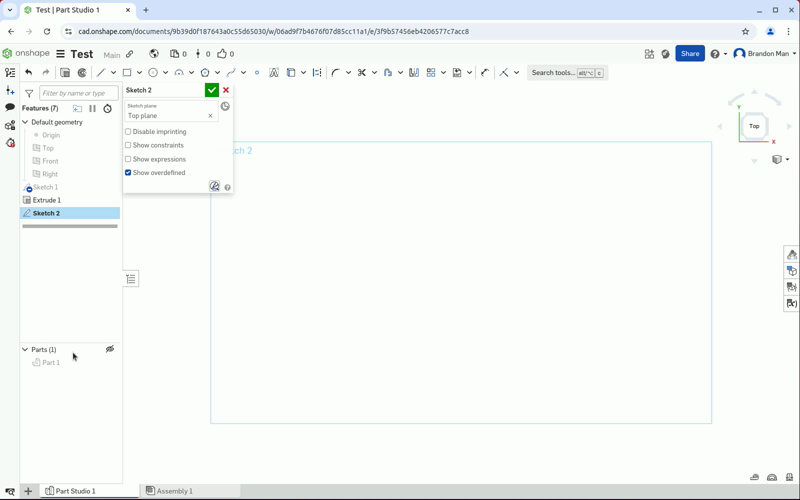
key(c)
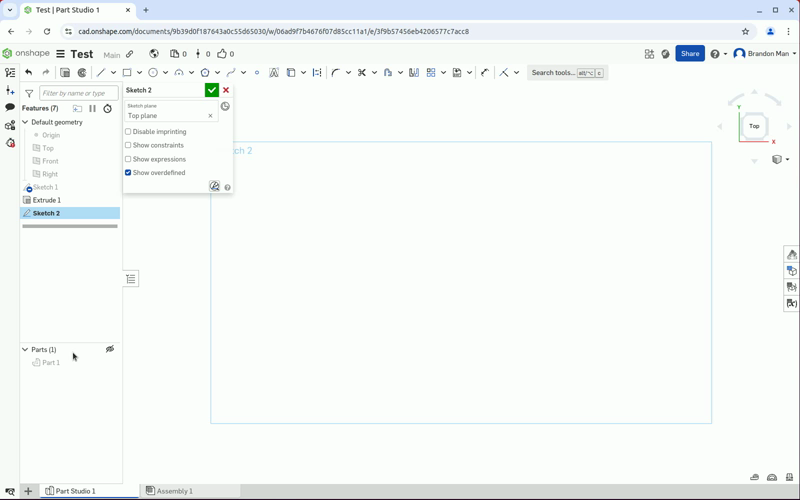
key_down(shift)
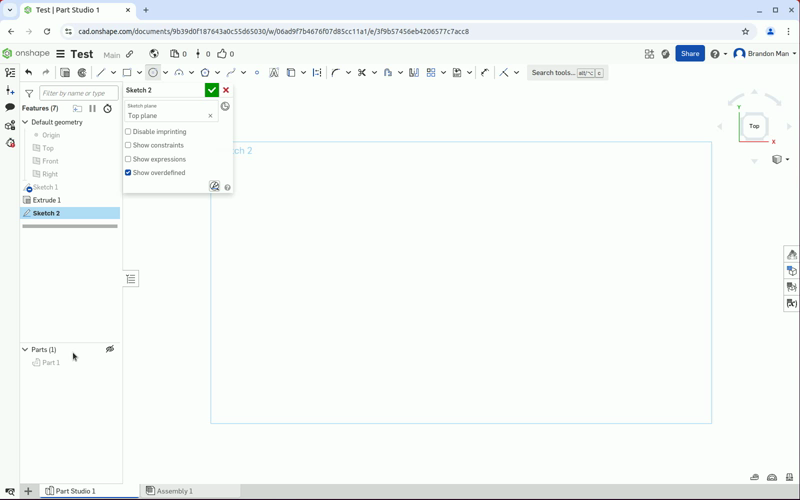
mouse_move(460, 282)
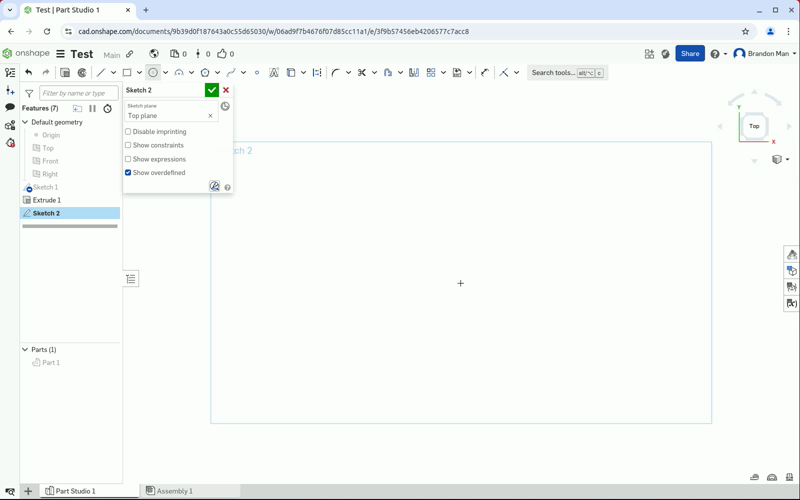
click(460, 282)
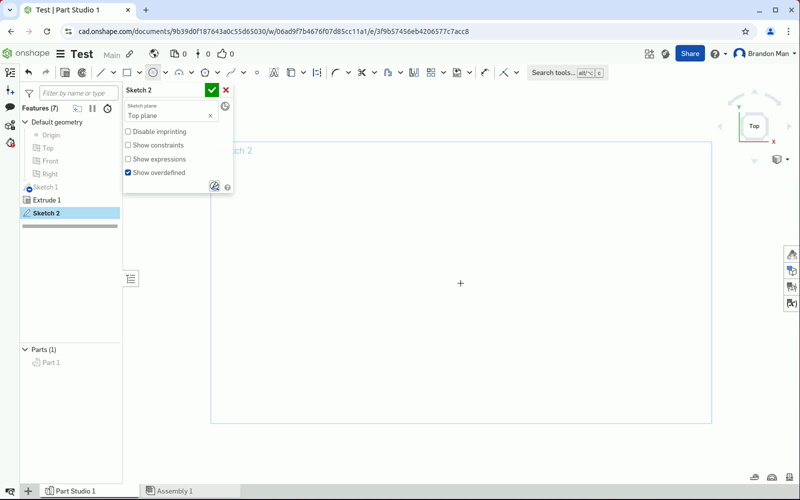
key_up(shift)
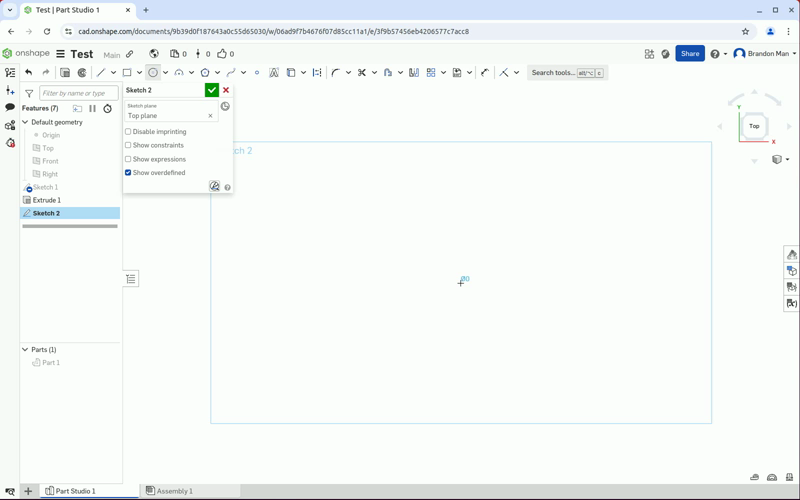
mouse_move(548, 282)
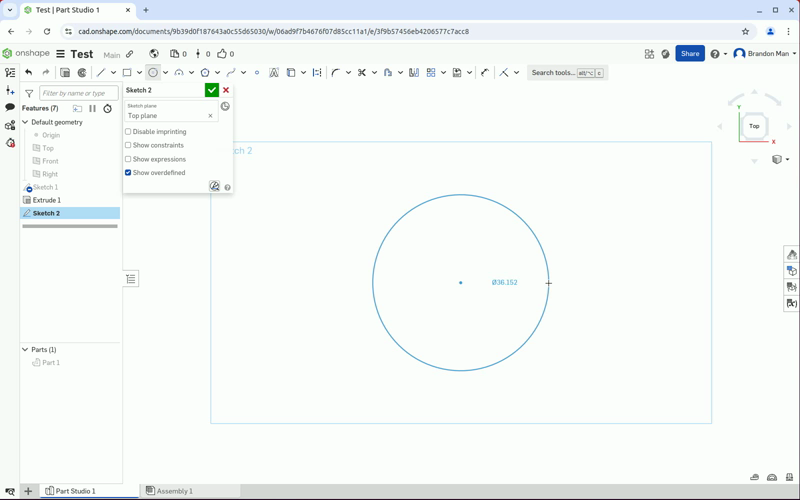
click(548, 282)
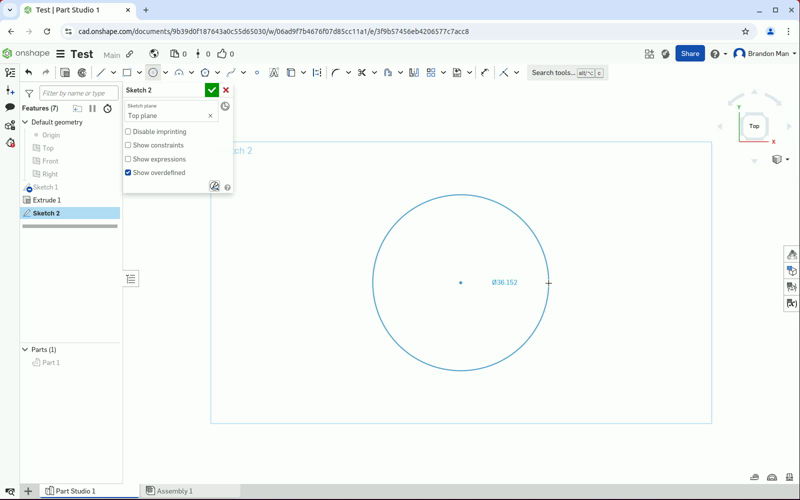
key(esc)
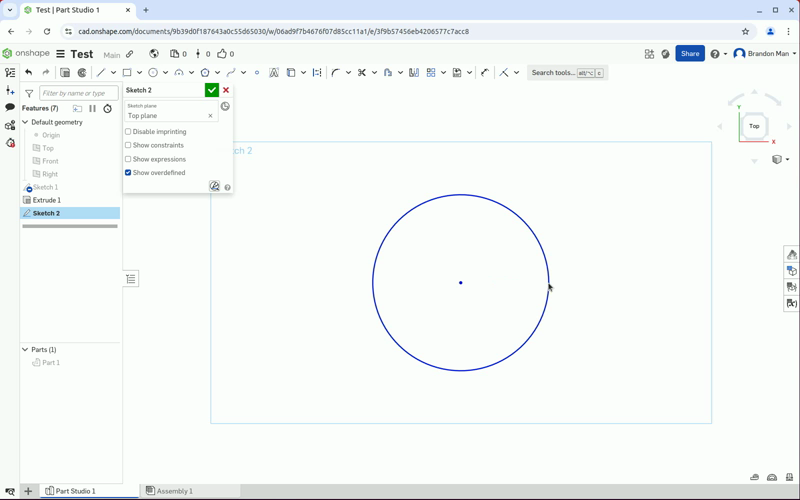
key(c)
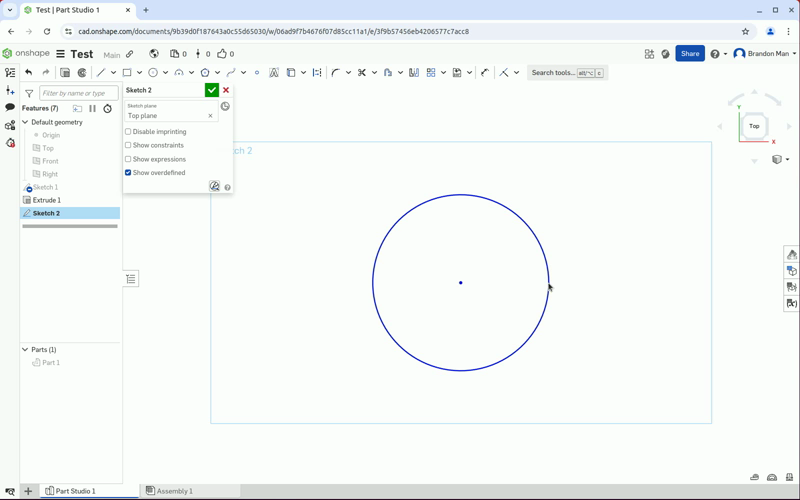
key_down(shift)
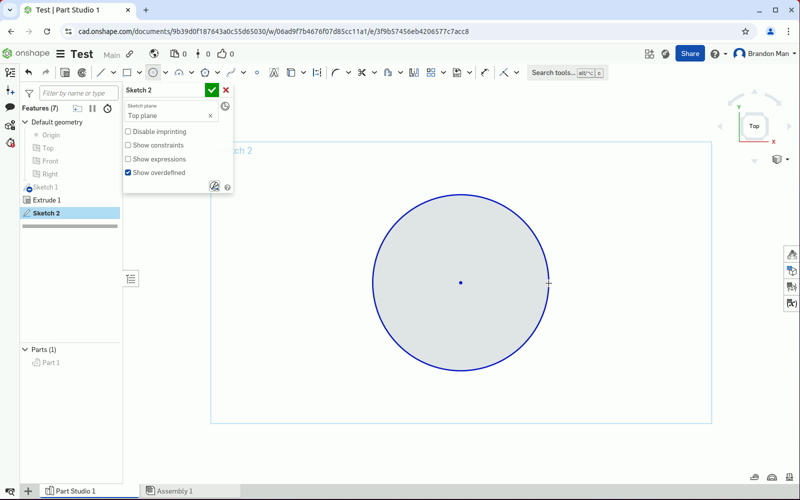
mouse_move(460, 282)
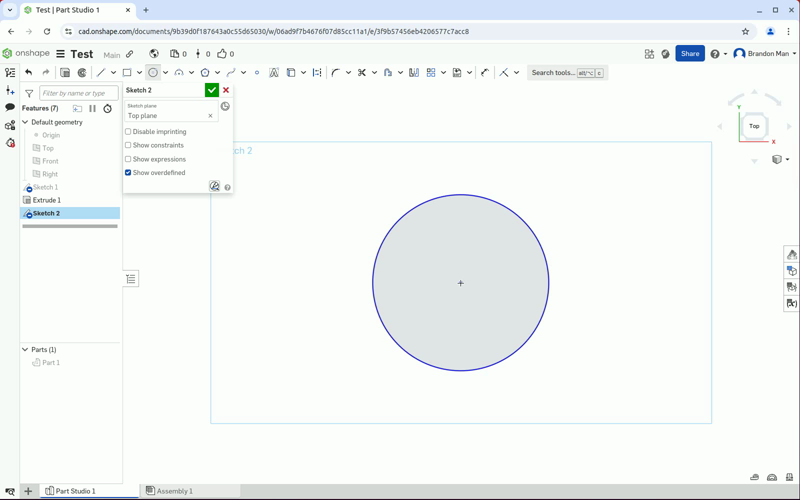
click(460, 282)
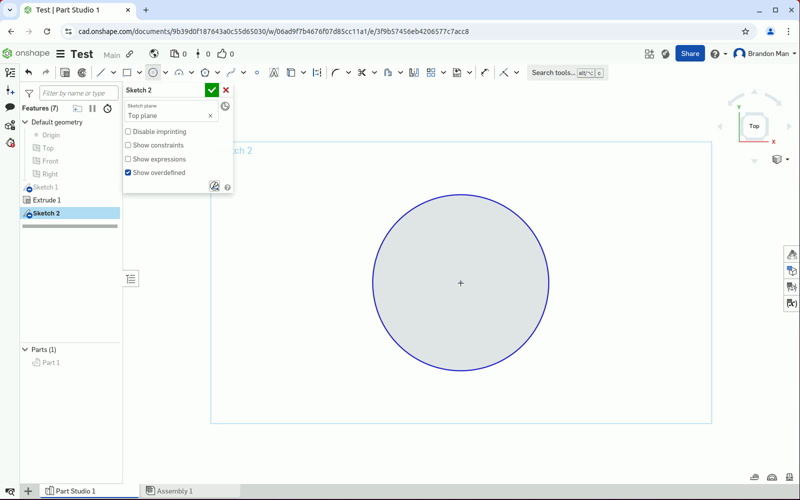
key_up(shift)
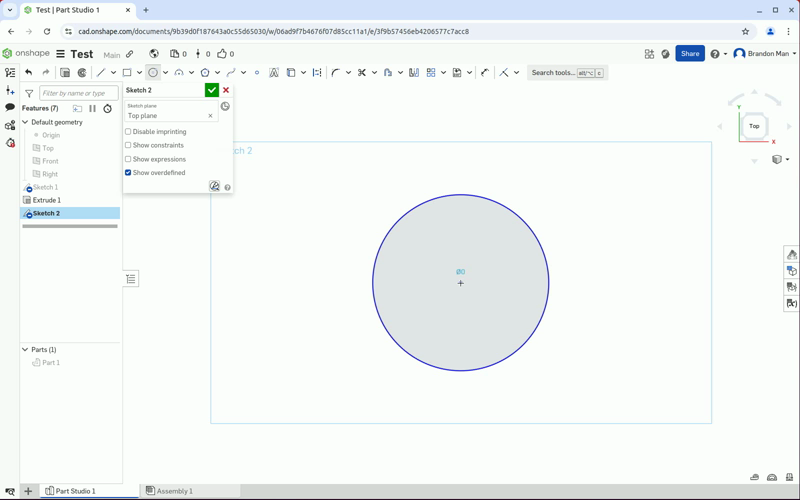
mouse_move(534, 282)
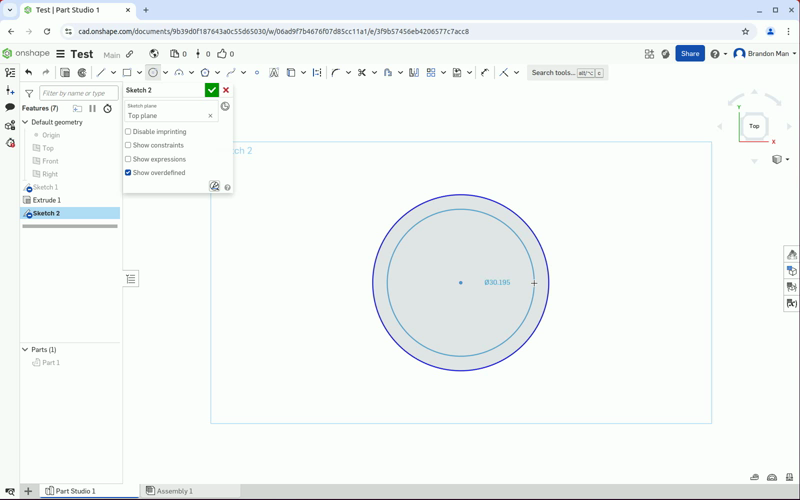
click(534, 282)
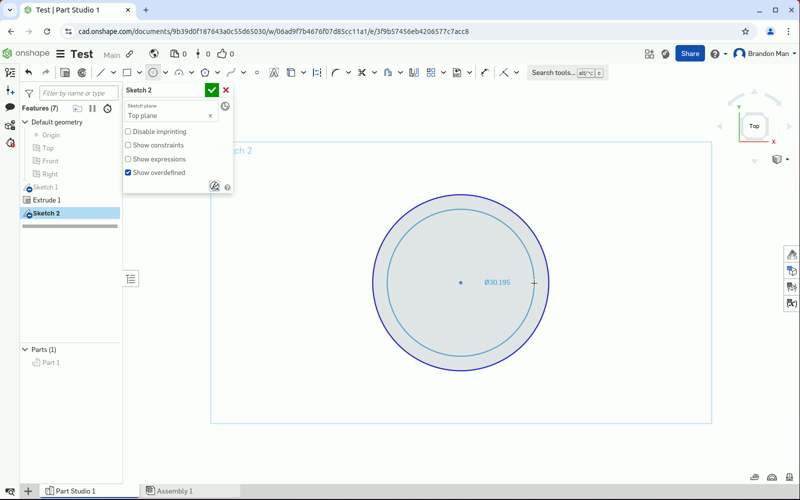
key(esc)
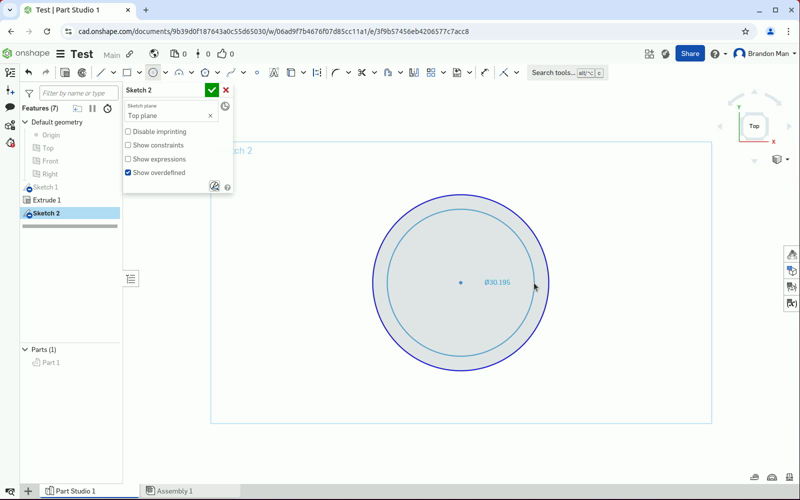
mouse_move(428, 206)
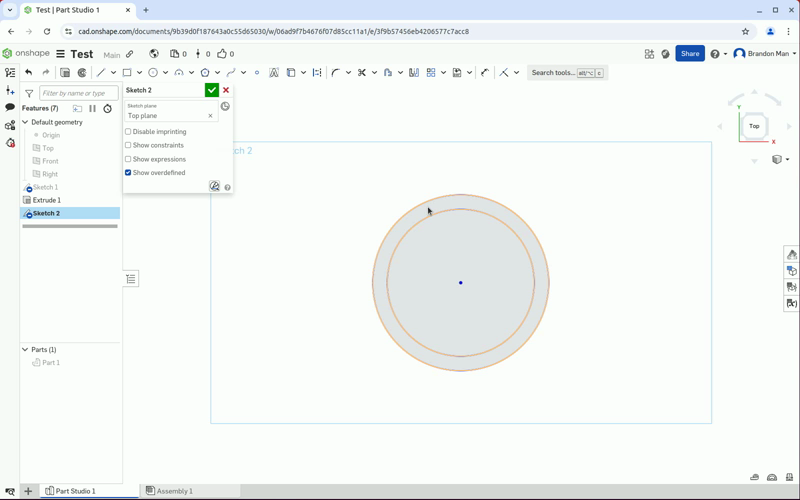
click(428, 206)
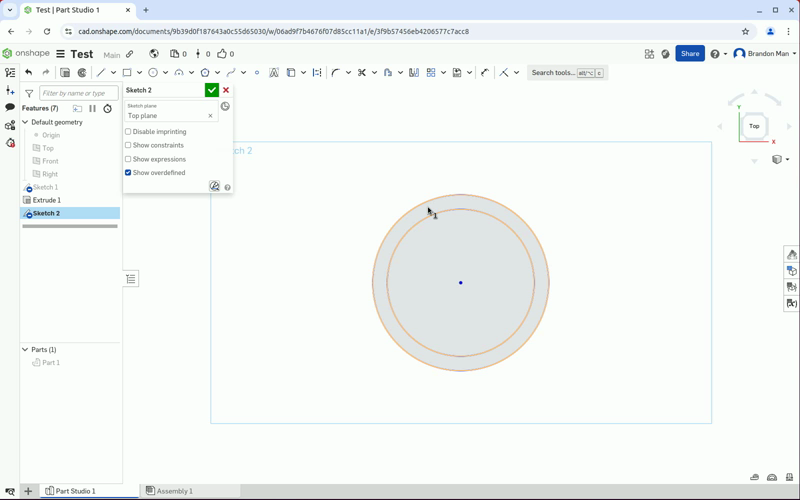
mouse_move(73, 352)
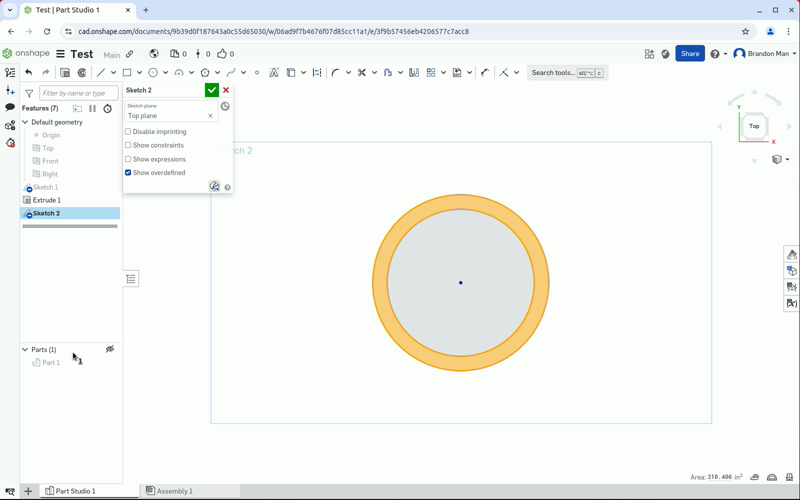
key(shift+y)
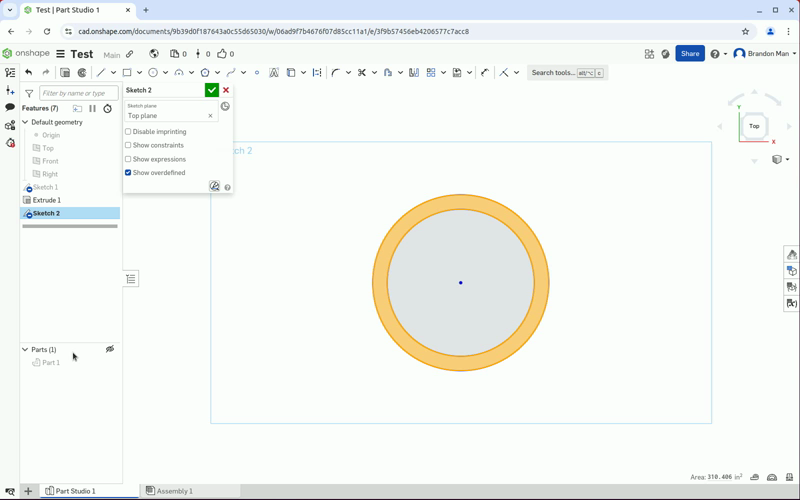
key(shift+e)
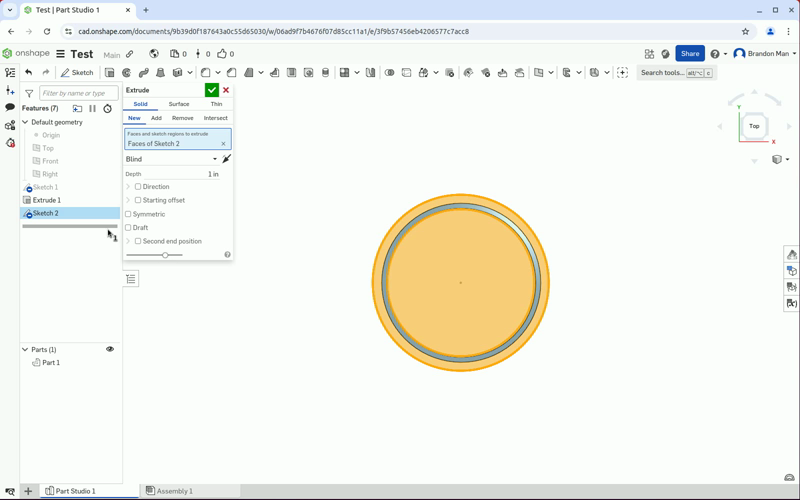
mouse_move(143, 106)
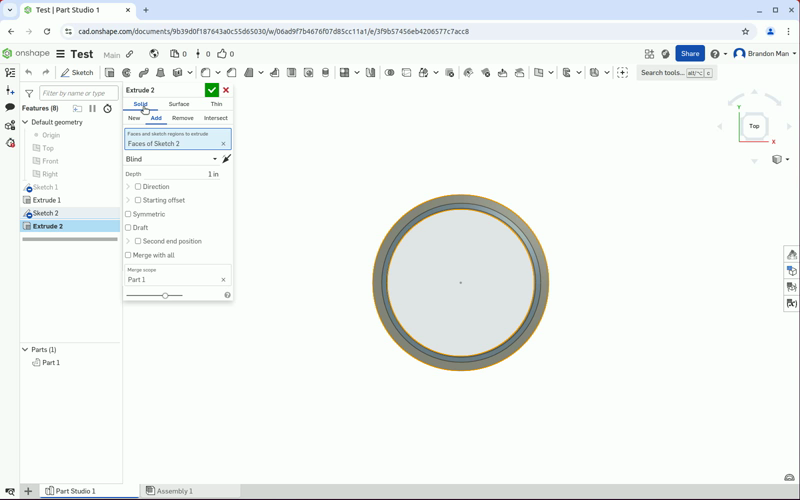
click(143, 106)
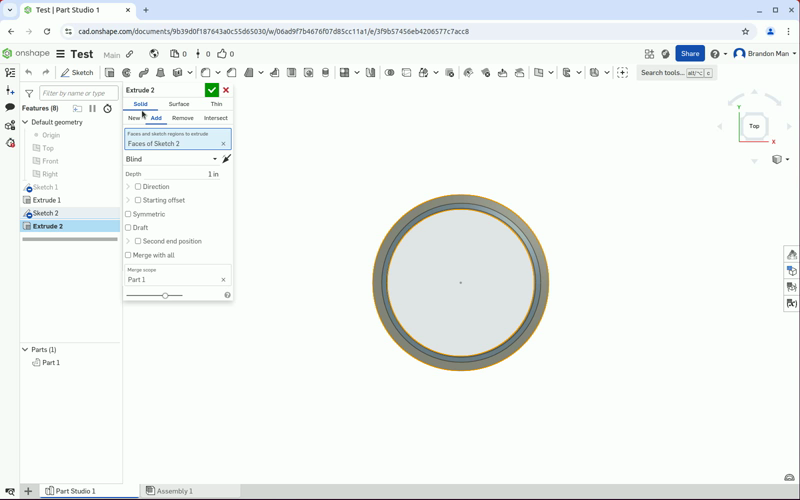
mouse_move(137, 120)
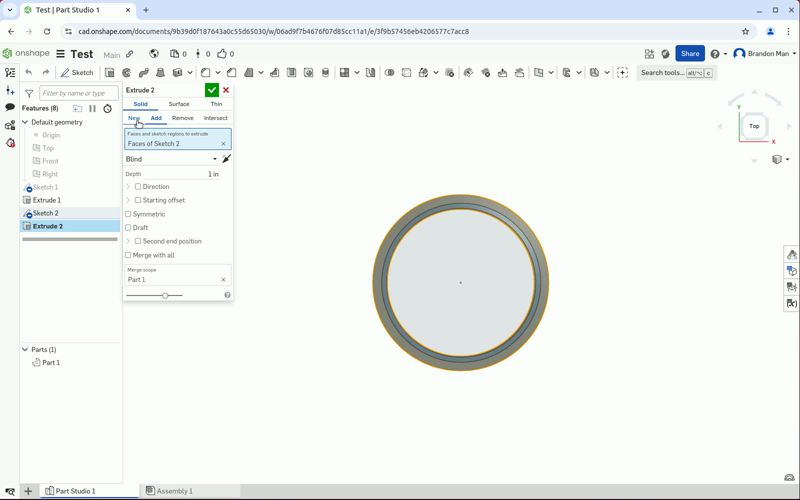
click(137, 120)
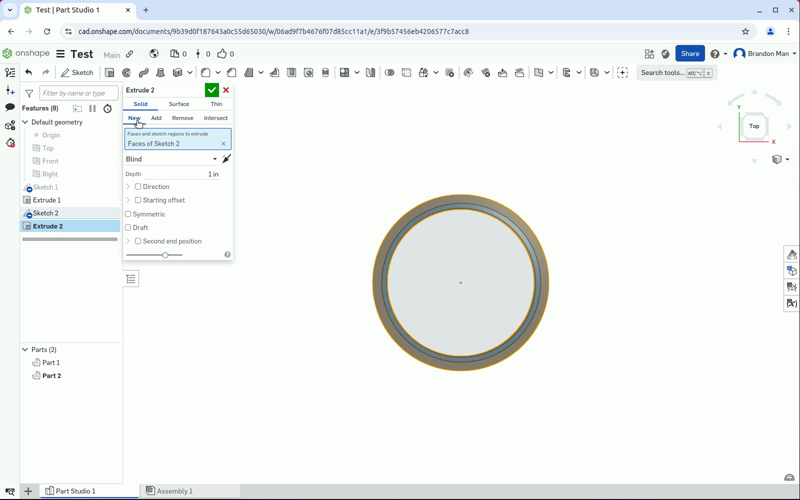
key(tab, 4)
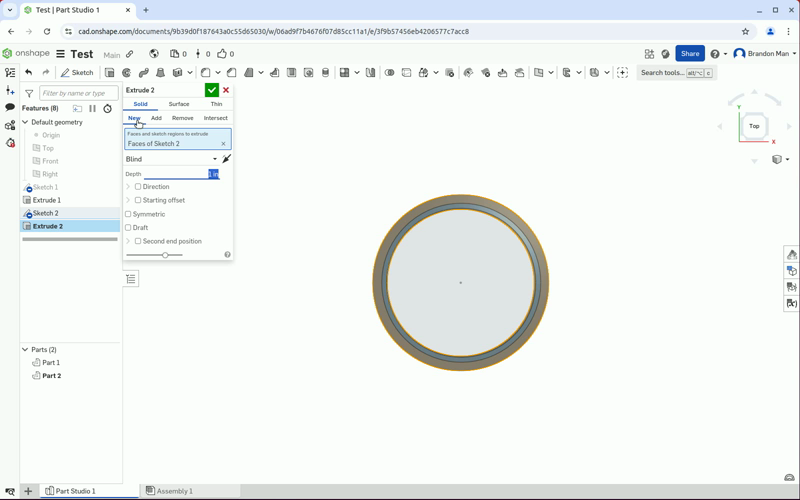
text(0.963)
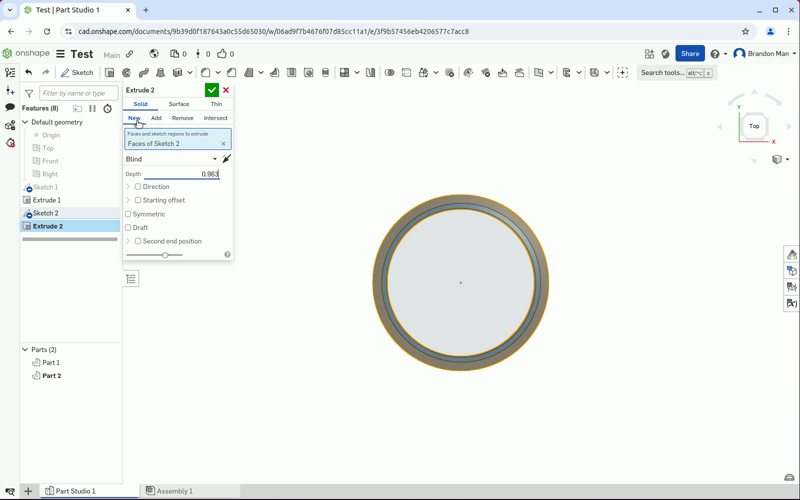
key(enter)
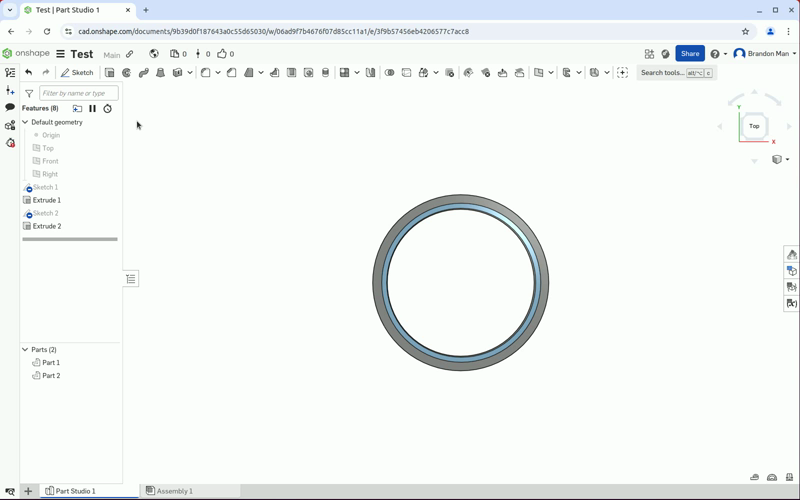
key(shift+h)
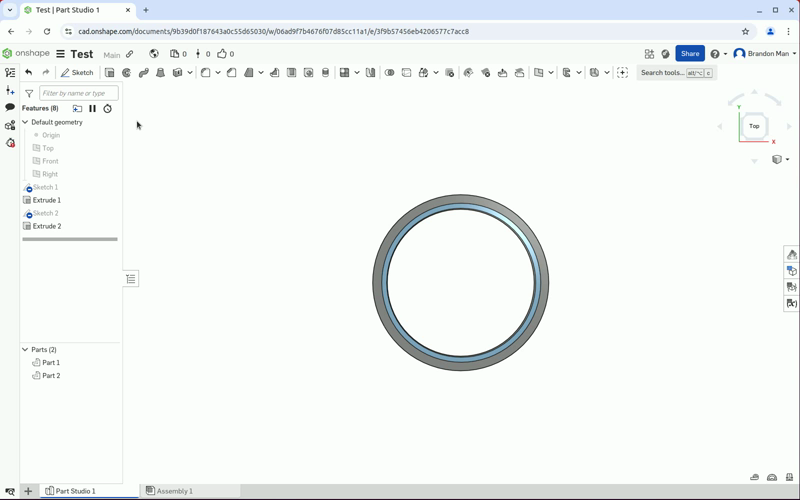
key(shift+h)
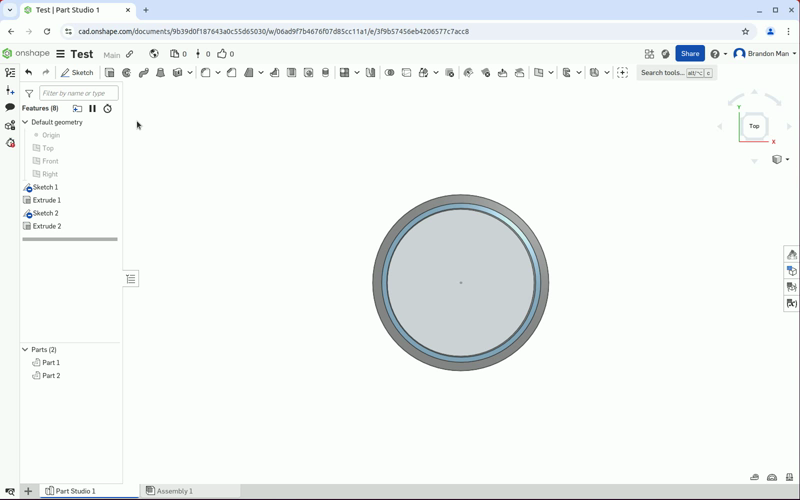
key(shift+7)
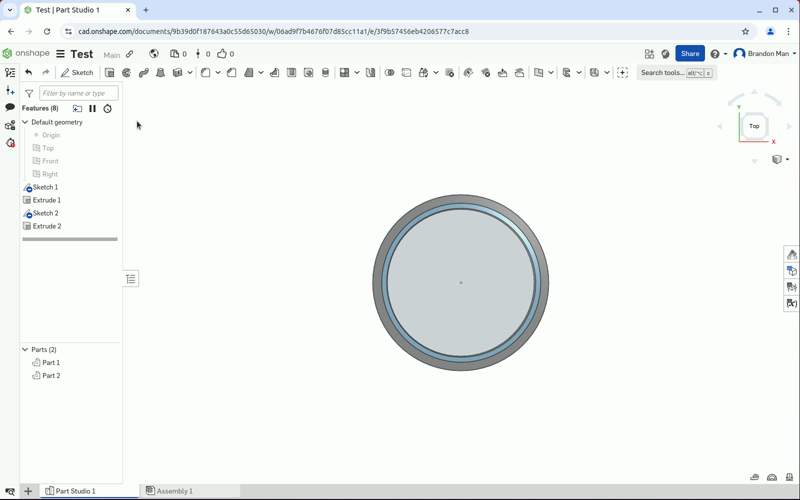
key(up, 3)
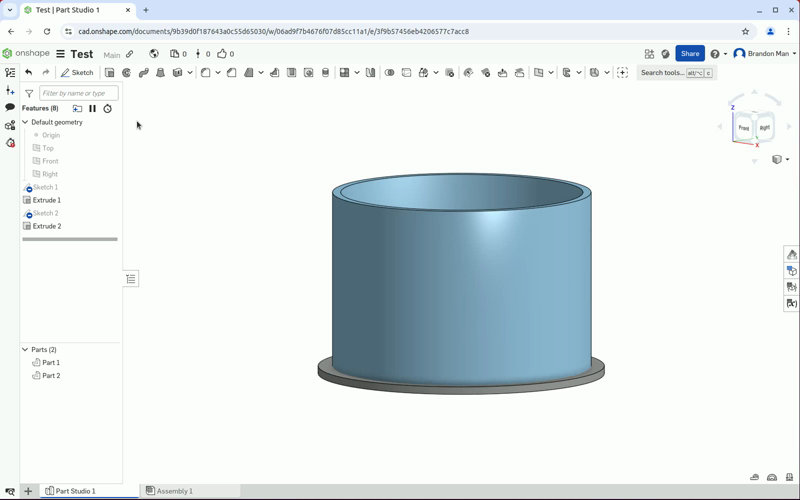
key(left, 3)
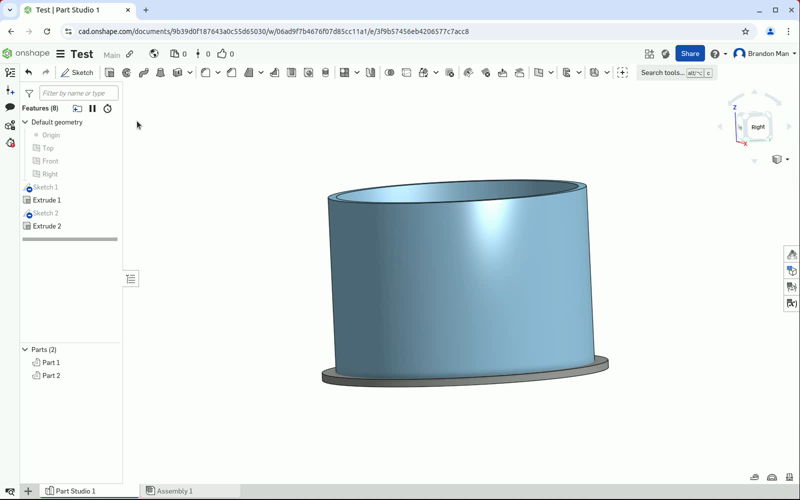
key(right, 3)
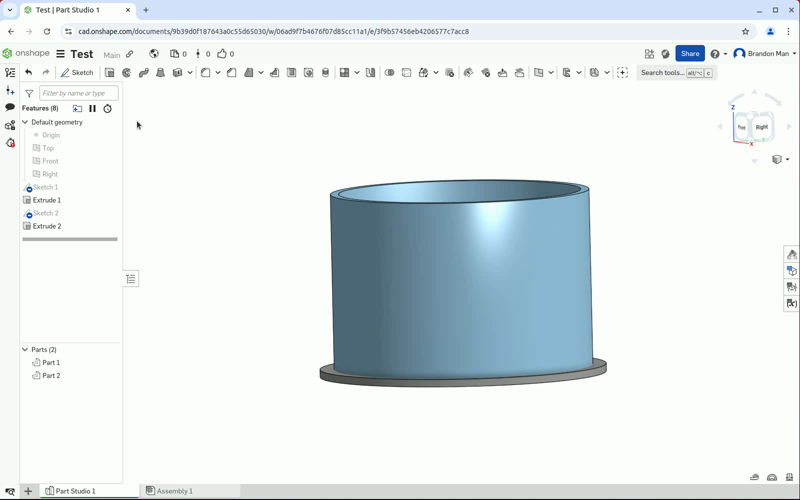
key(down, 3)
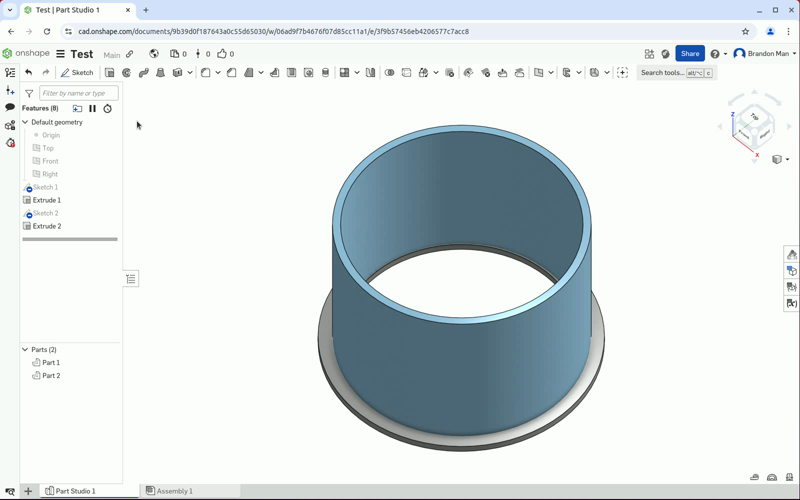
mouse_move(73, 189)
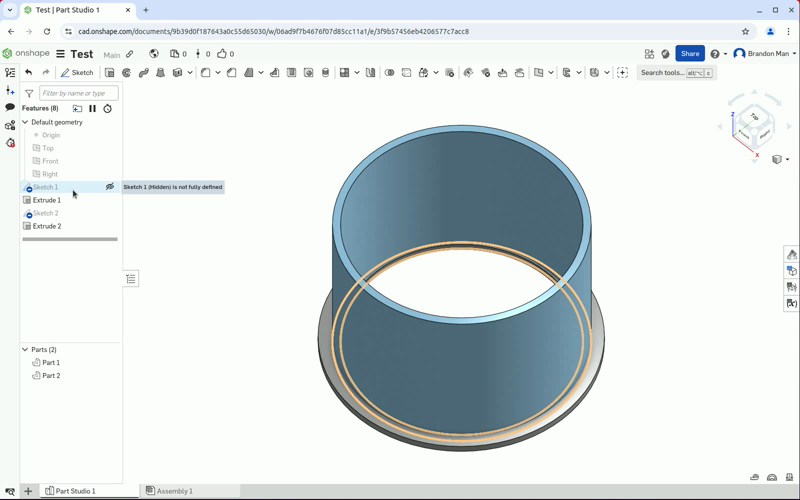
click(73, 189)